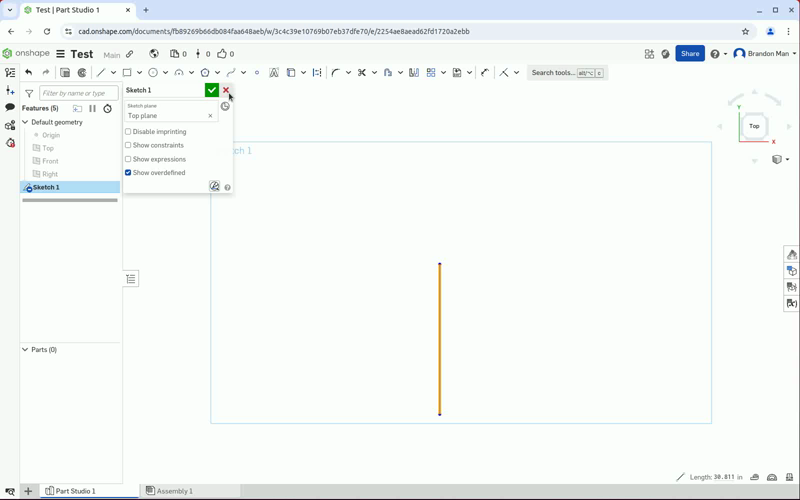
key(shift+h)
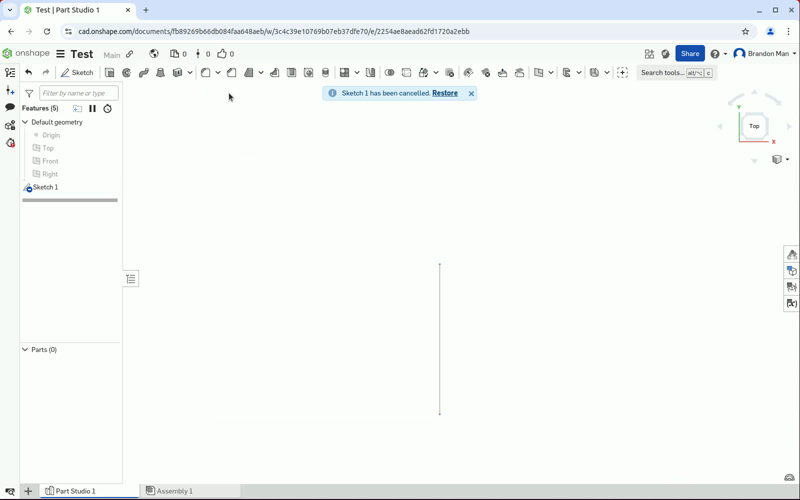
key(shift+s)
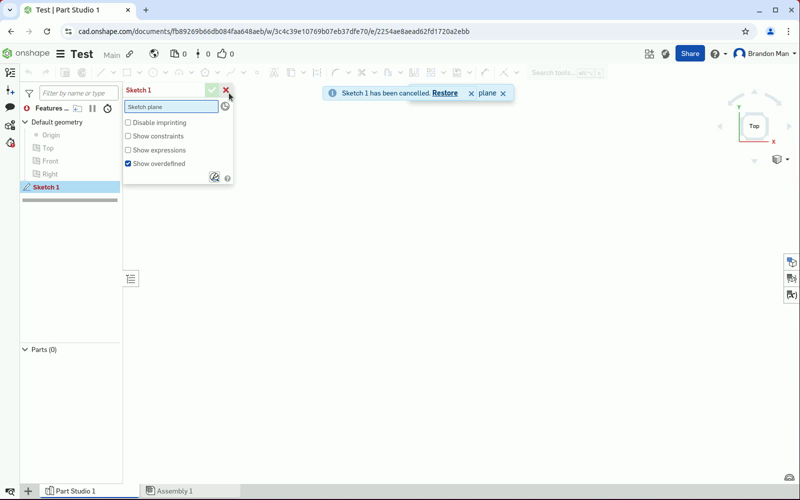
mouse_move(73, 150)
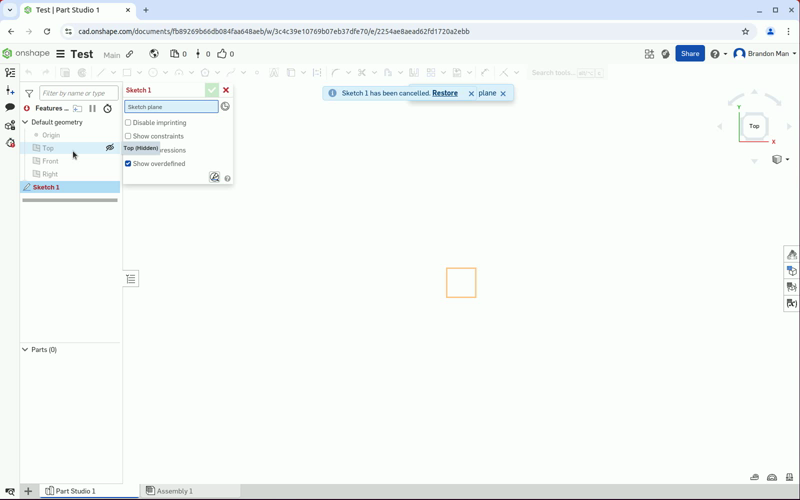
click(73, 150)
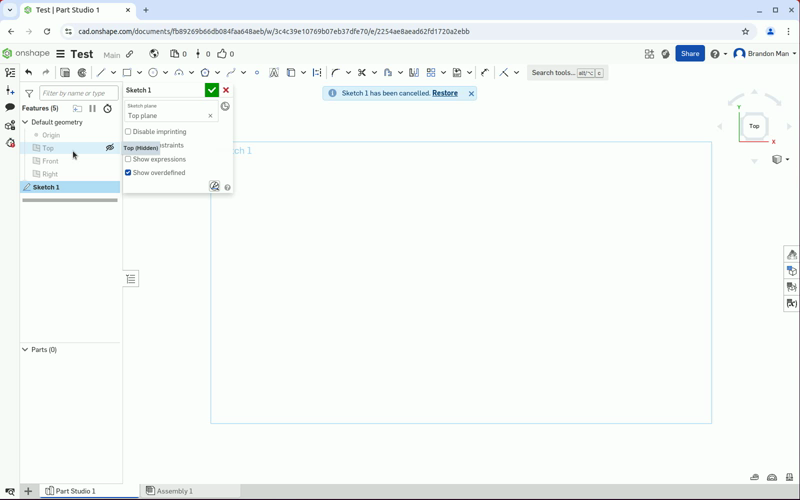
mouse_move(73, 352)
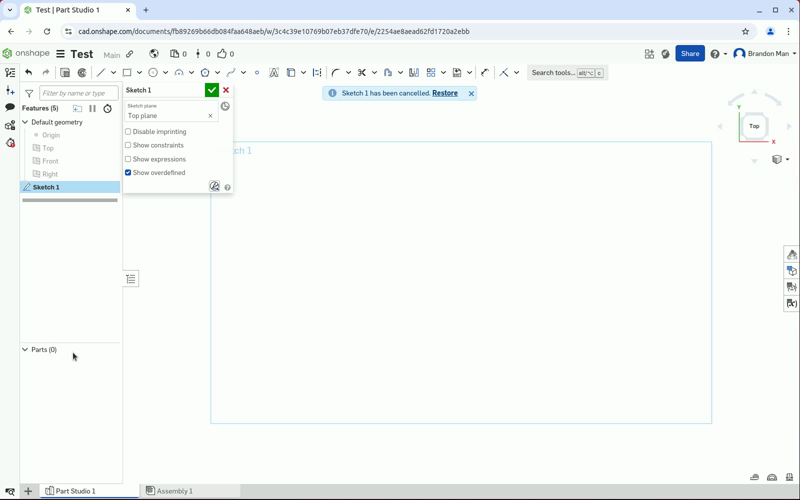
key(y)
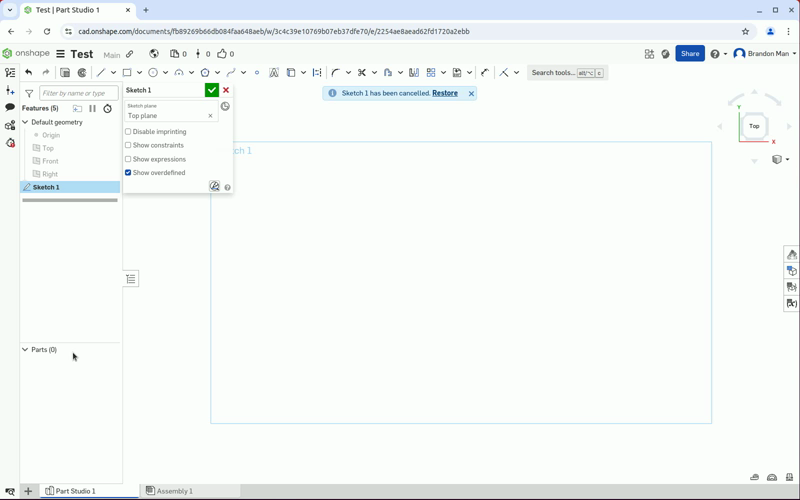
key(c)
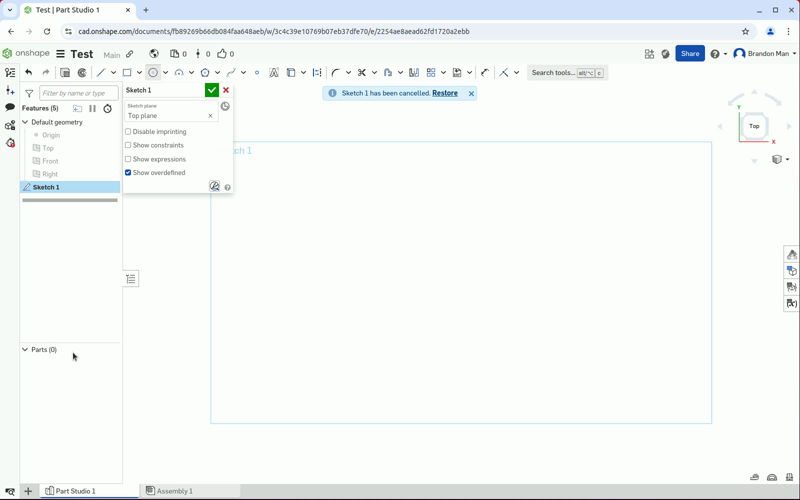
key_down(shift)
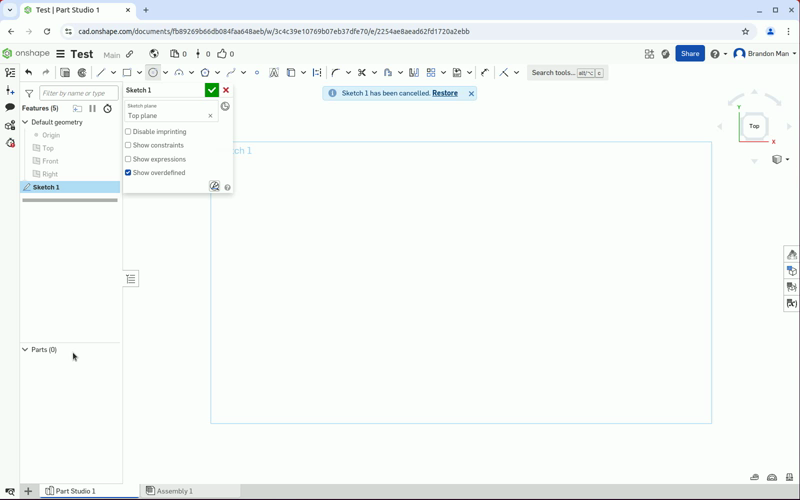
mouse_move(461, 282)
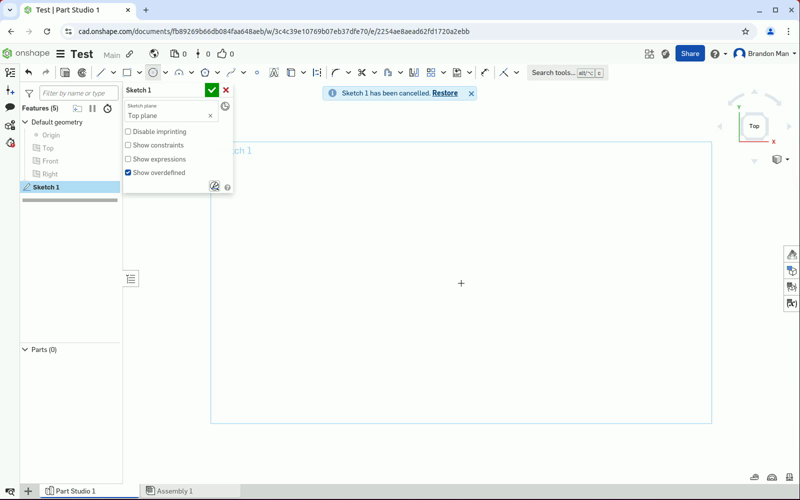
click(461, 282)
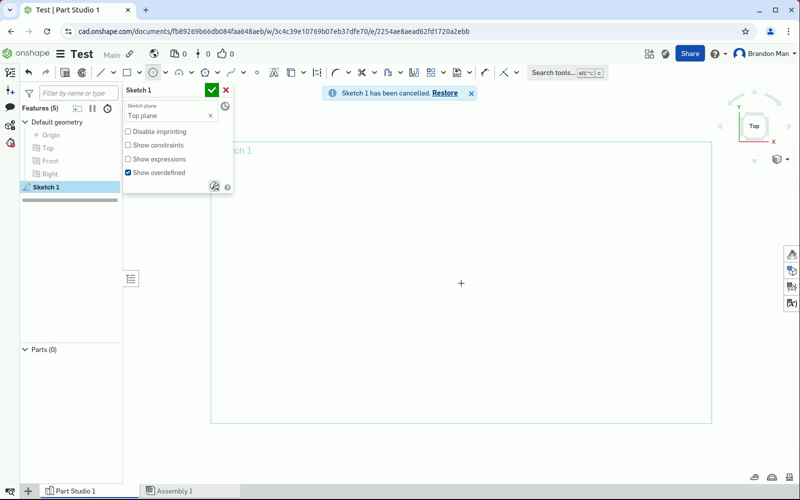
key_up(shift)
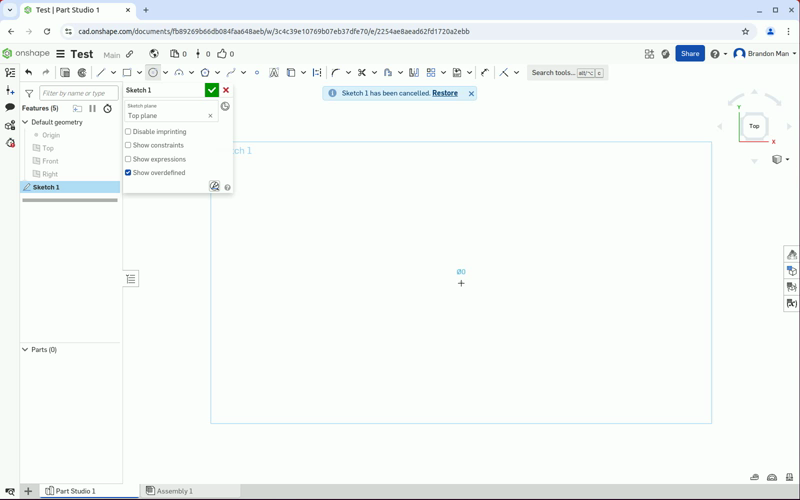
mouse_move(574, 282)
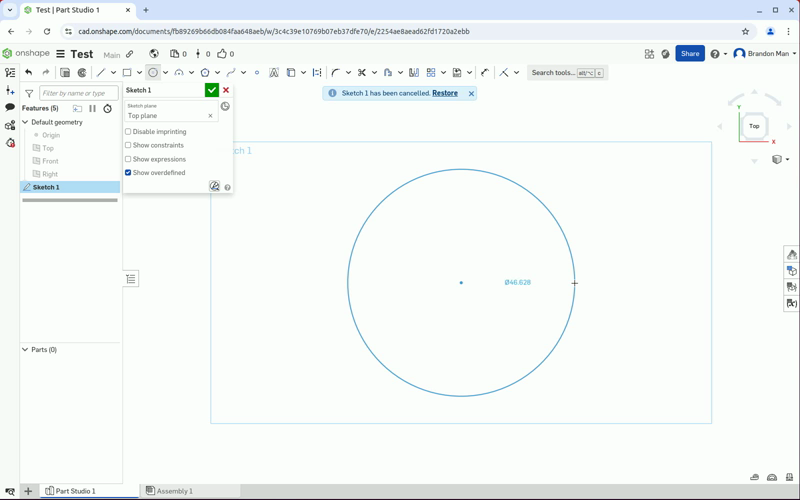
click(574, 282)
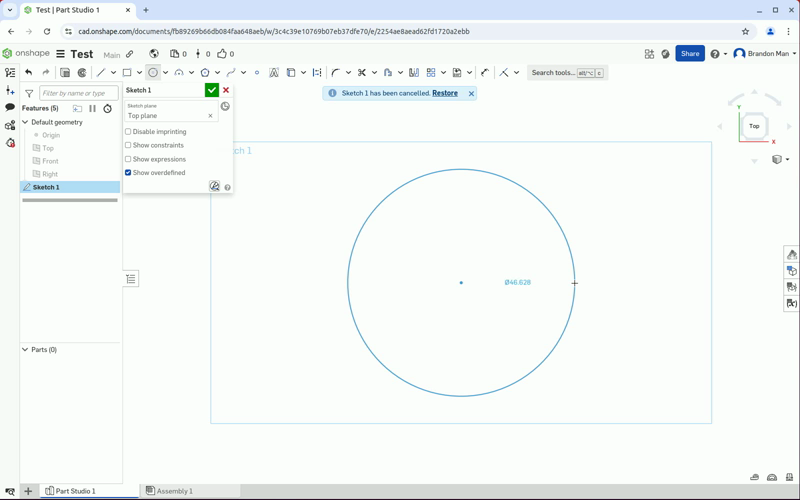
key(esc)
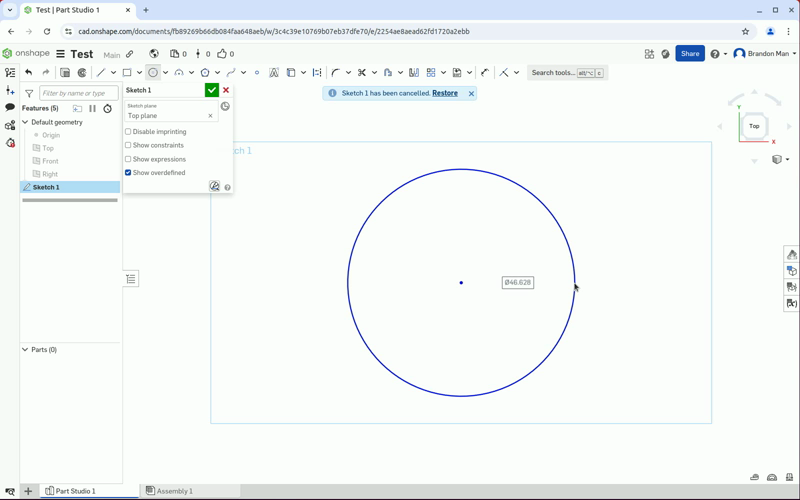
mouse_move(494, 233)
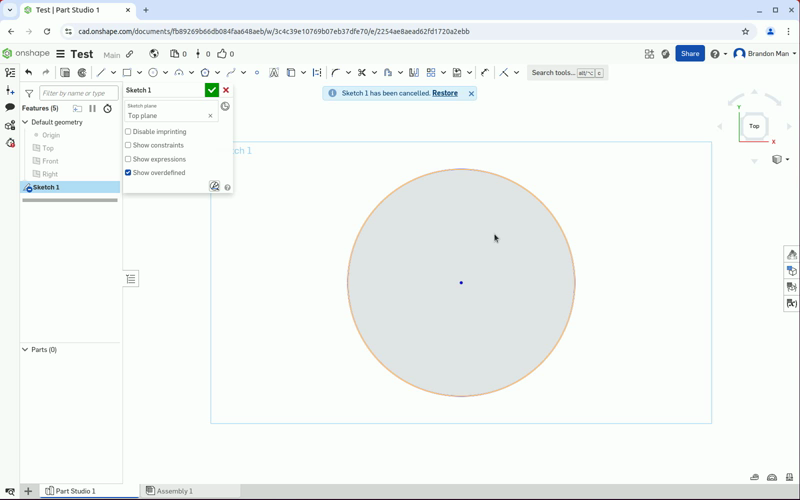
click(494, 233)
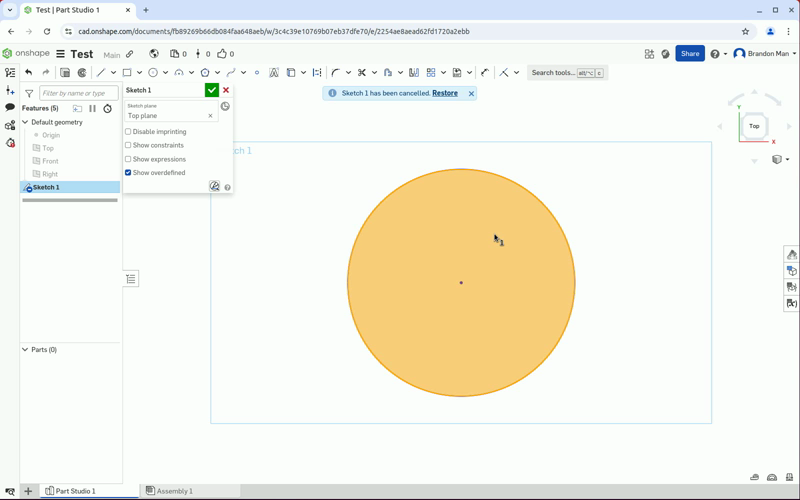
mouse_move(73, 352)
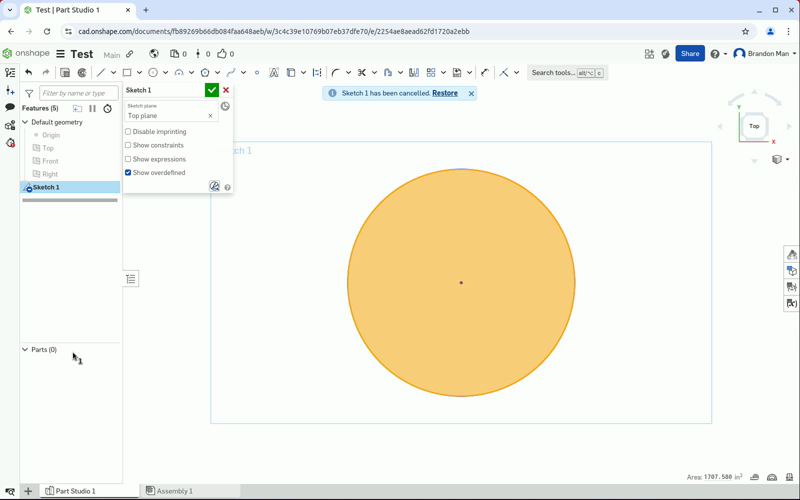
key(shift+y)
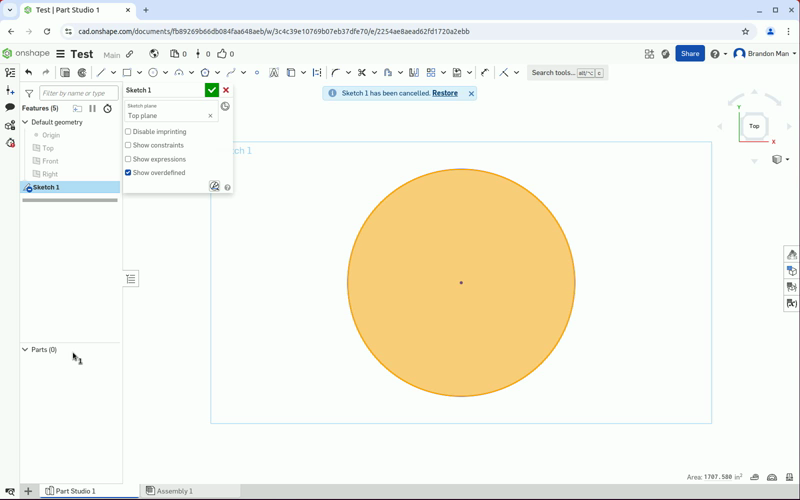
key(shift+e)
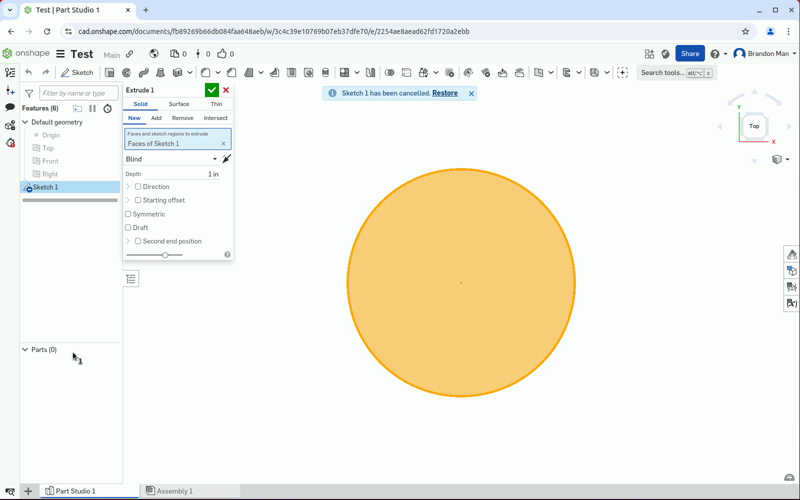
mouse_move(143, 106)
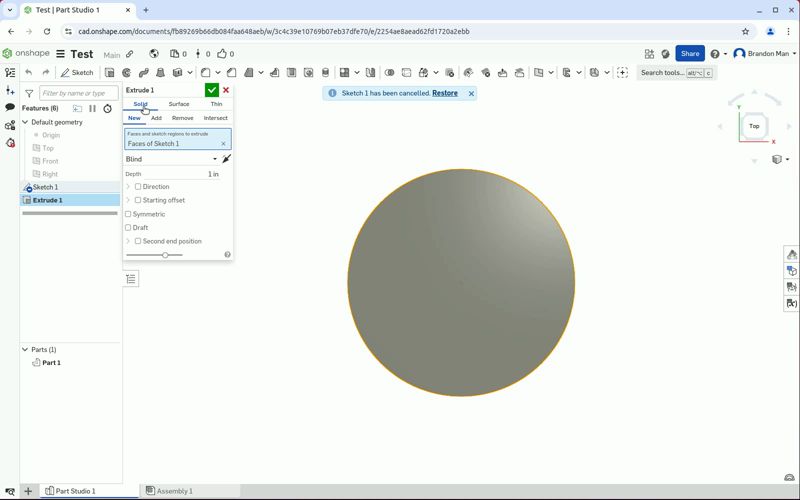
click(143, 106)
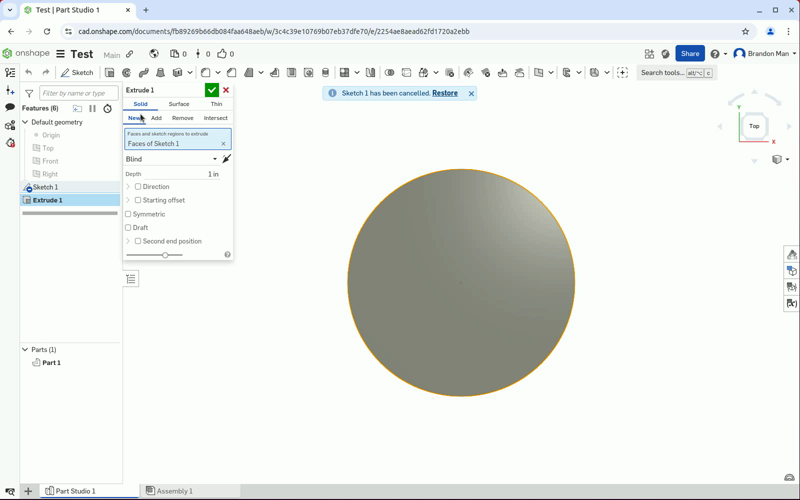
mouse_move(137, 120)
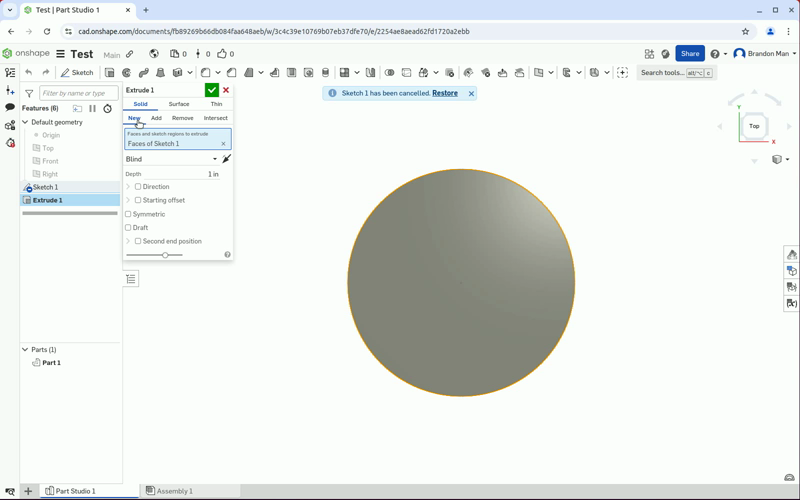
click(137, 120)
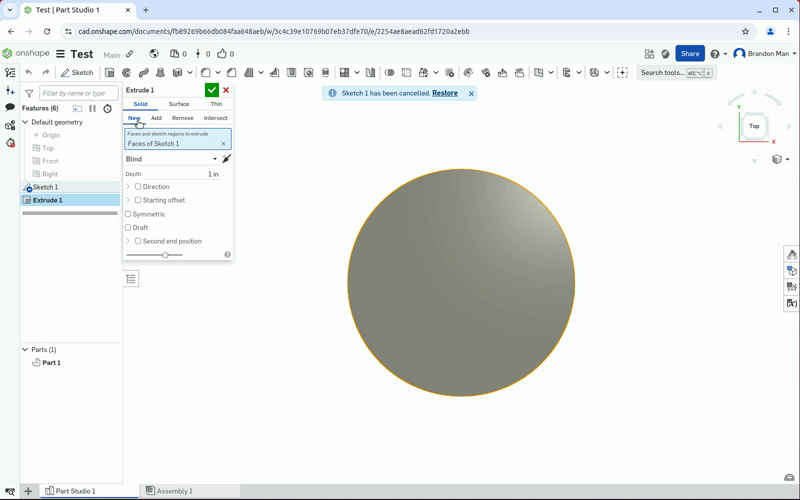
key(tab, 4)
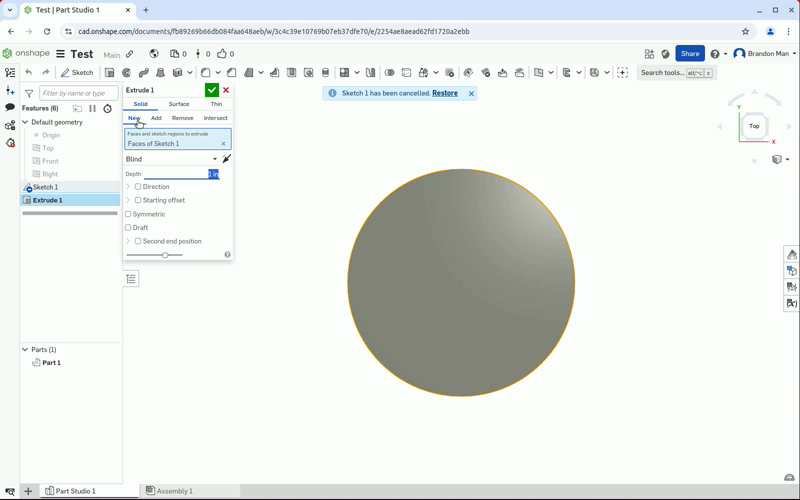
text(5.777)
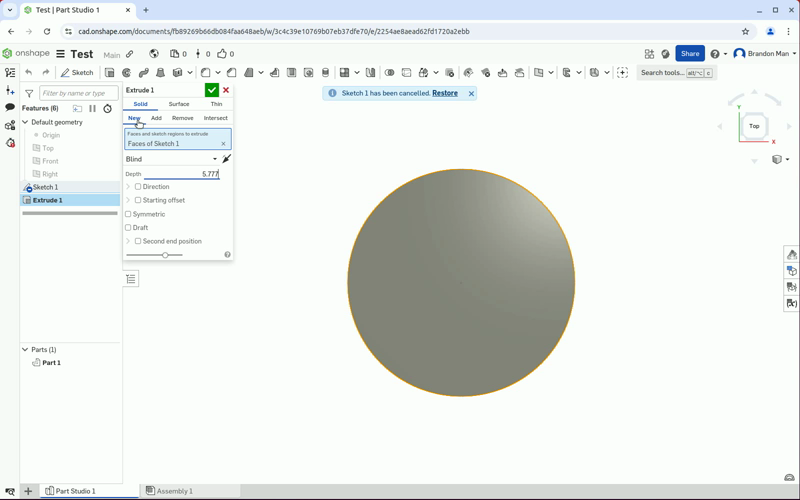
key(enter)
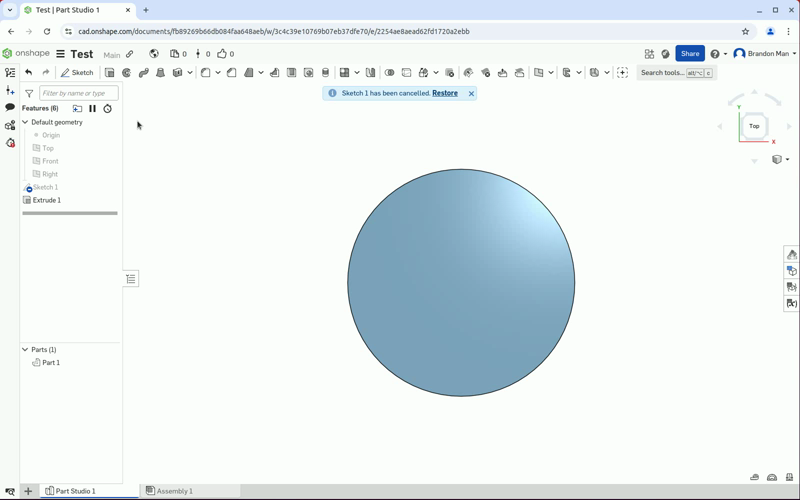
key(shift+h)
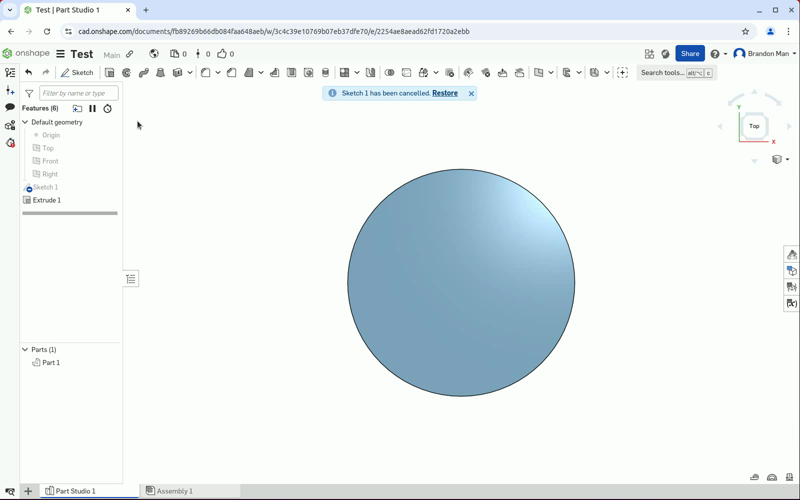
key(shift+h)
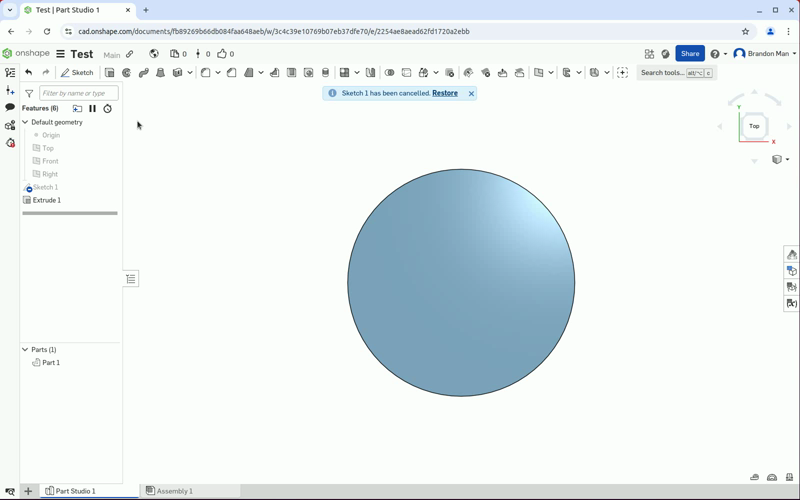
mouse_move(73, 189)
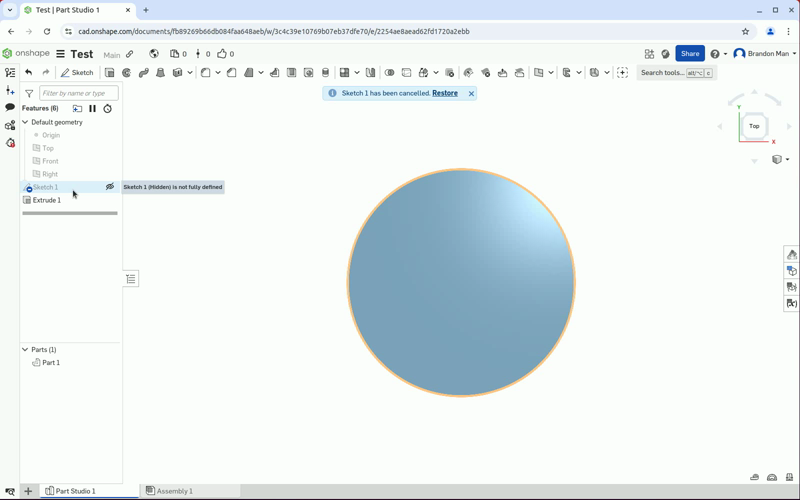
click(73, 189)
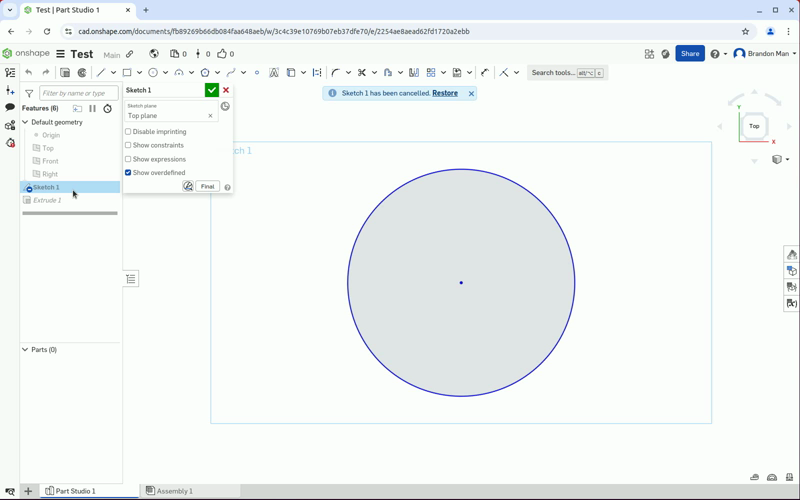
mouse_move(229, 92)
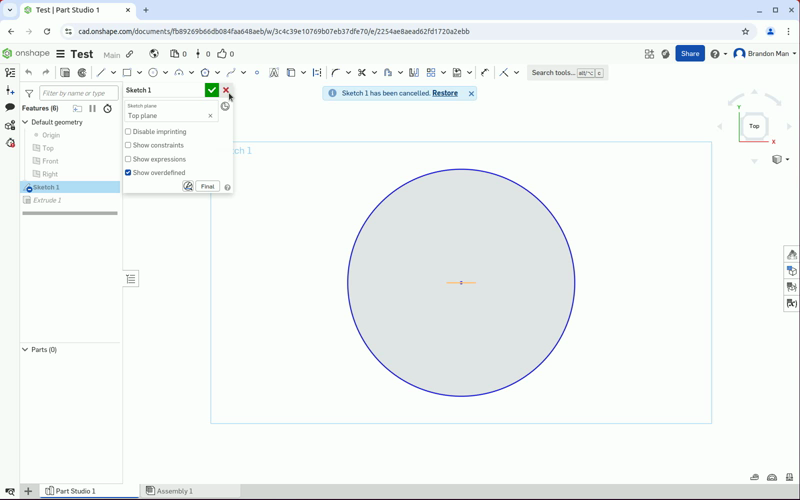
click(229, 92)
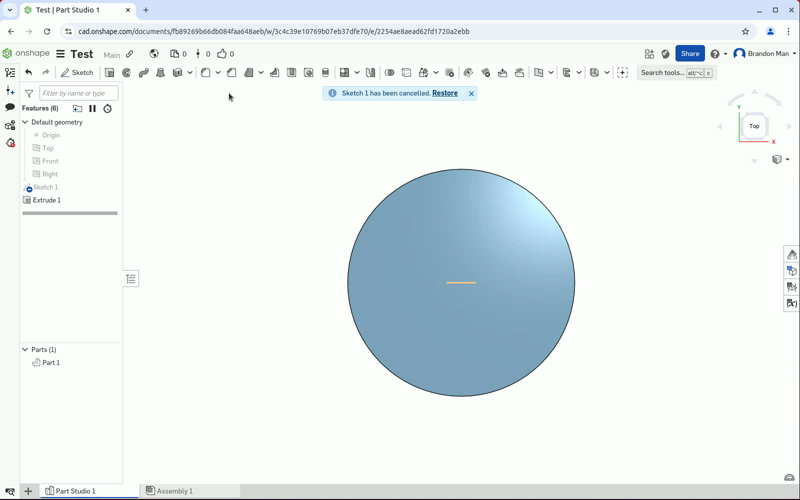
mouse_move(541, 75)
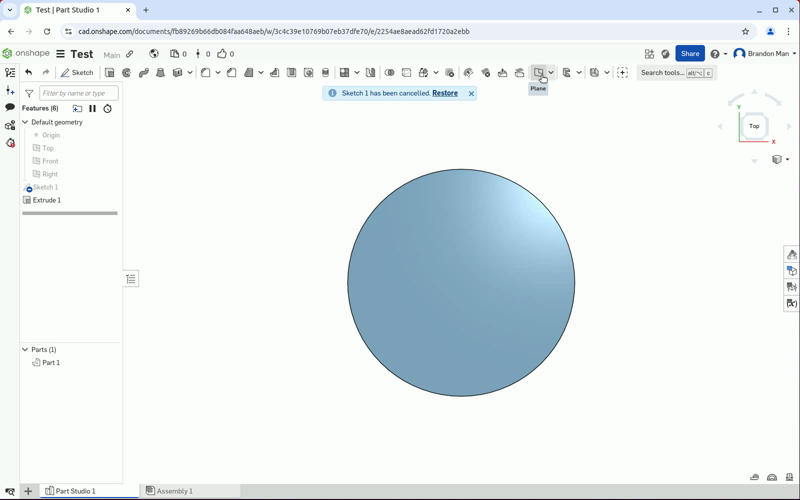
click(541, 75)
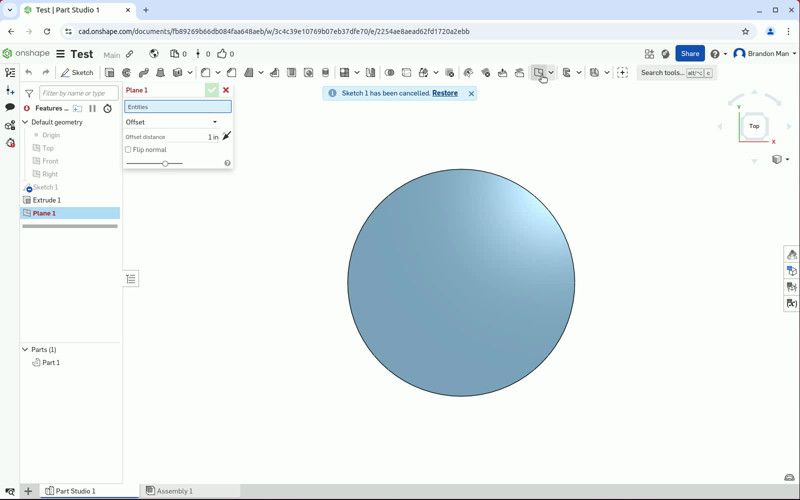
mouse_move(73, 150)
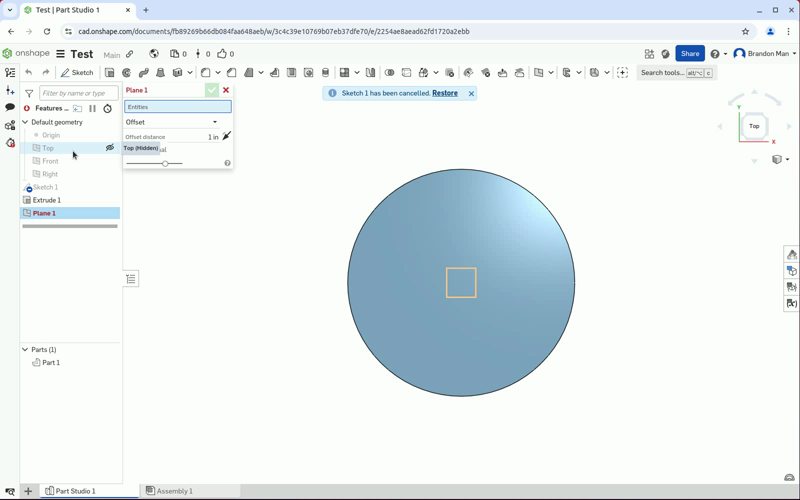
click(73, 150)
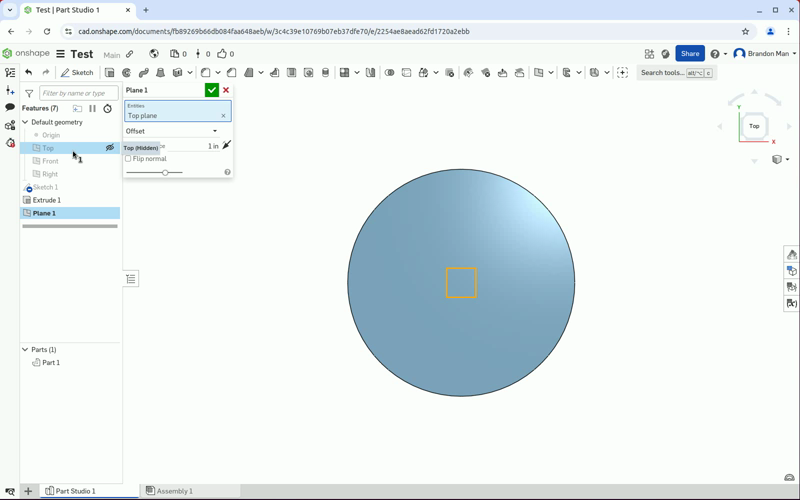
key(tab, 2)
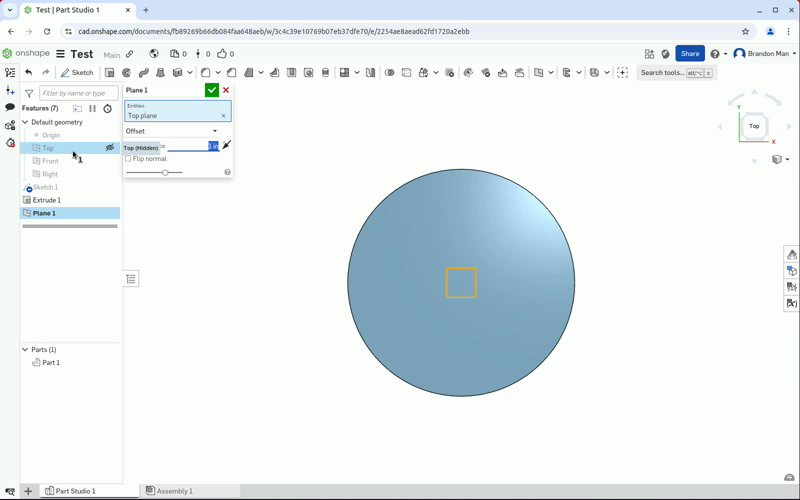
text(5.792)
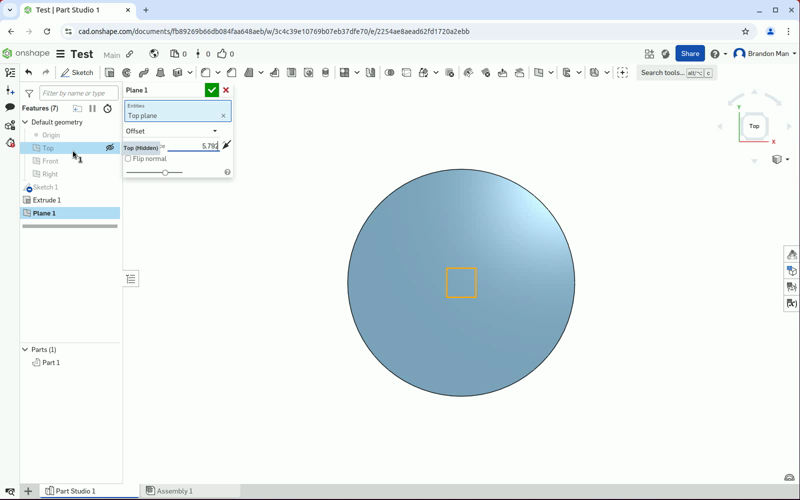
key(enter, 2)
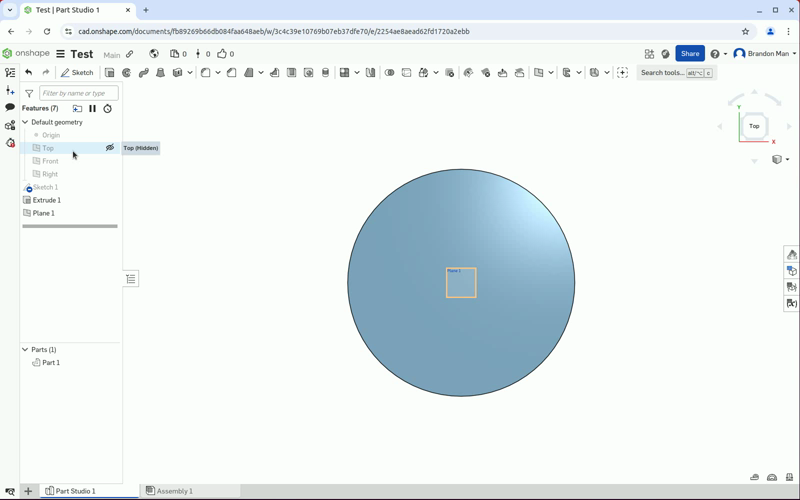
key(shift+s)
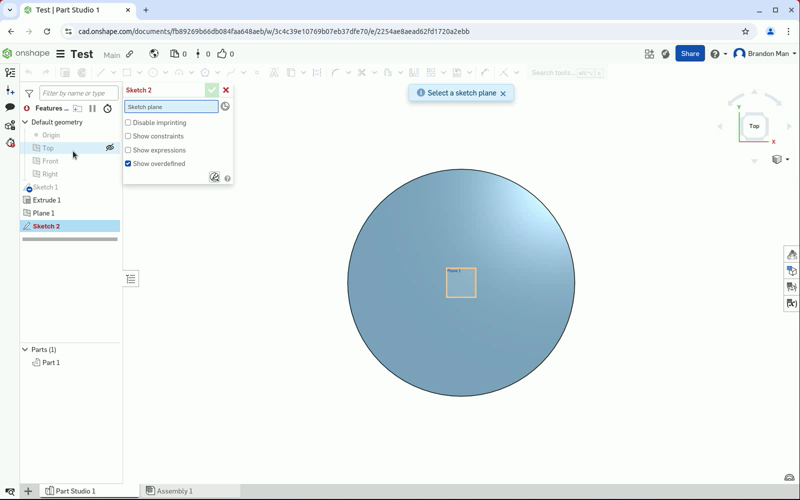
mouse_move(73, 215)
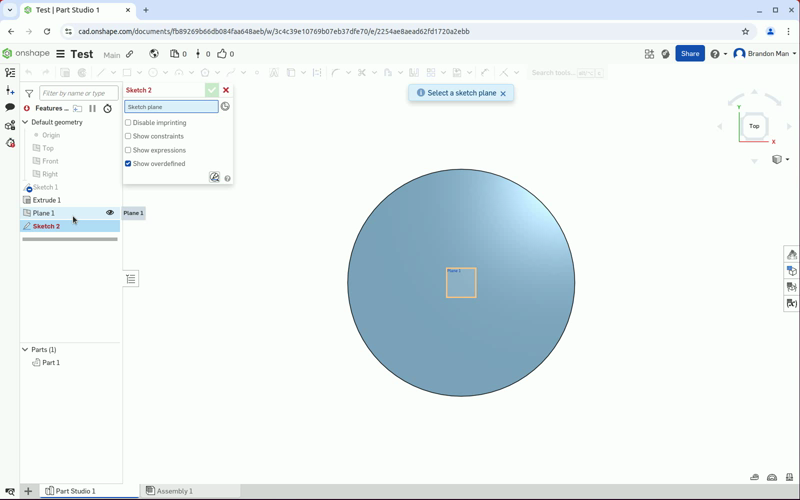
click(73, 215)
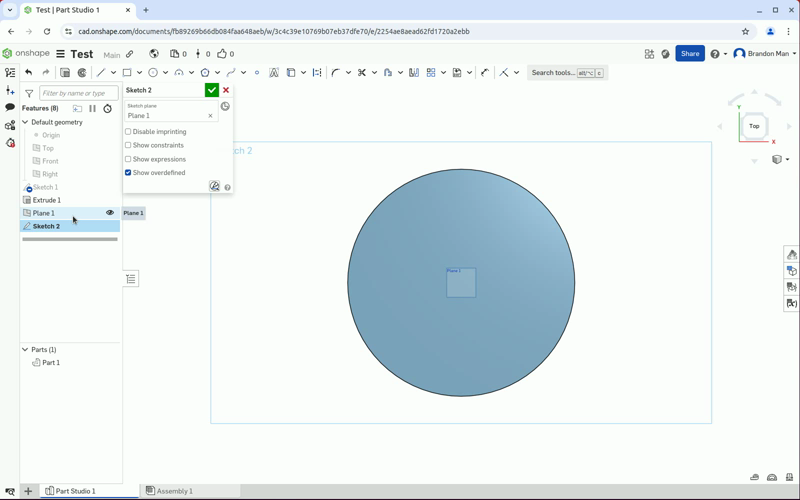
mouse_move(73, 352)
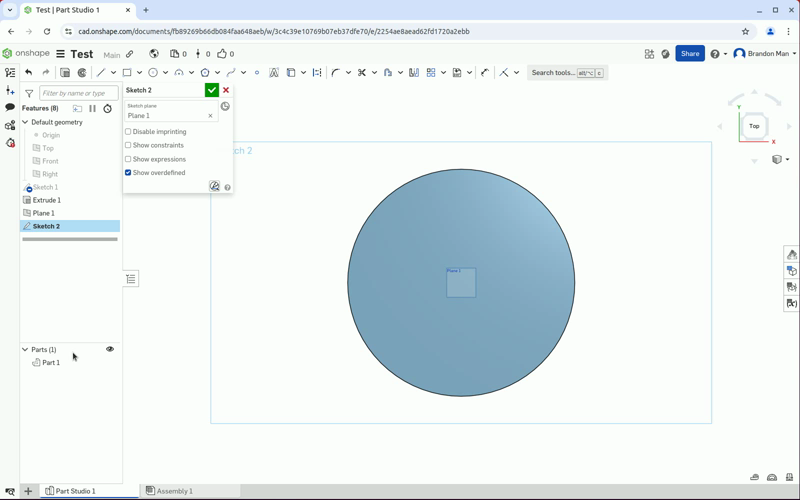
key(y)
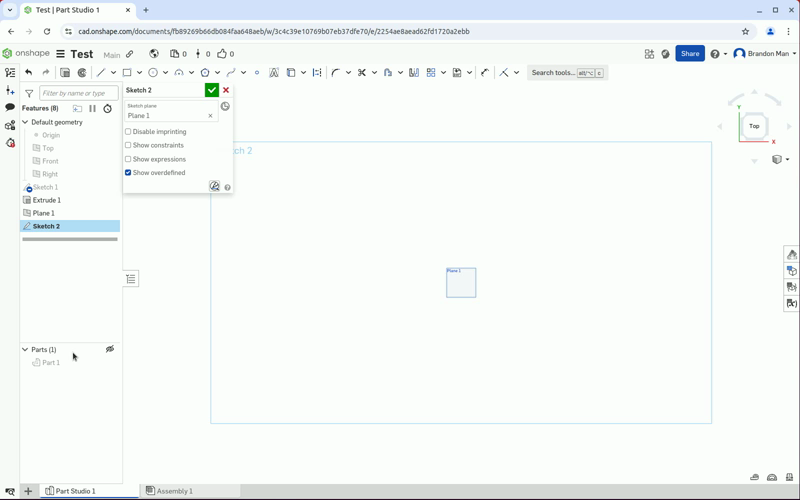
key(c)
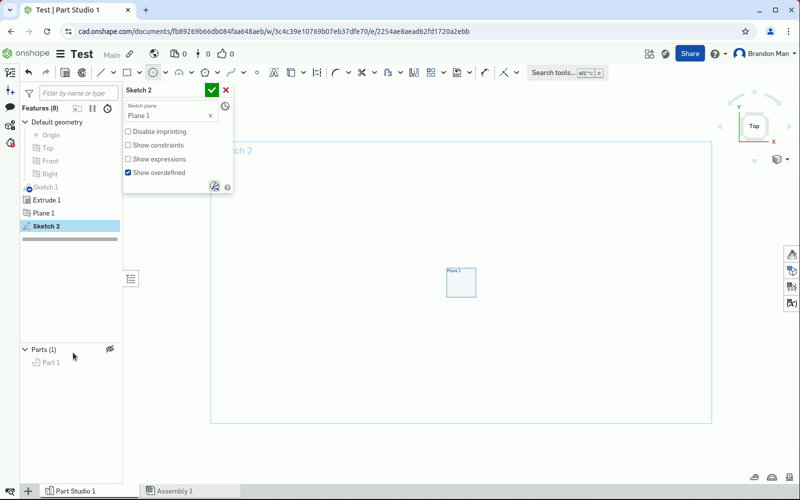
key_down(shift)
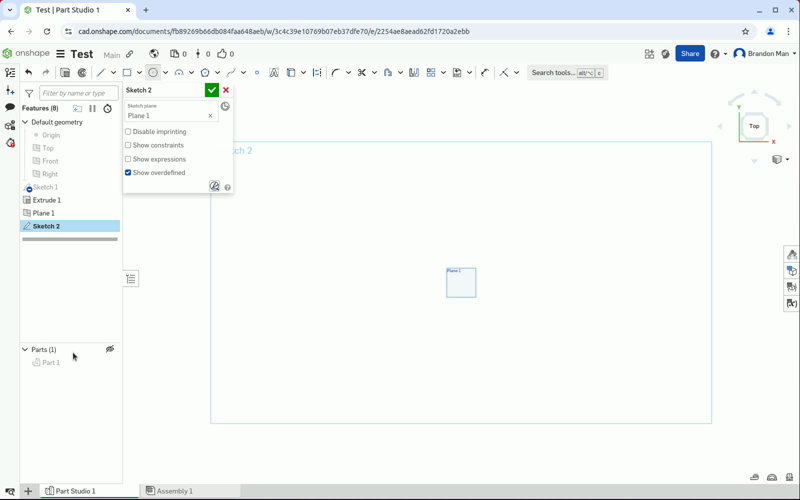
mouse_move(461, 282)
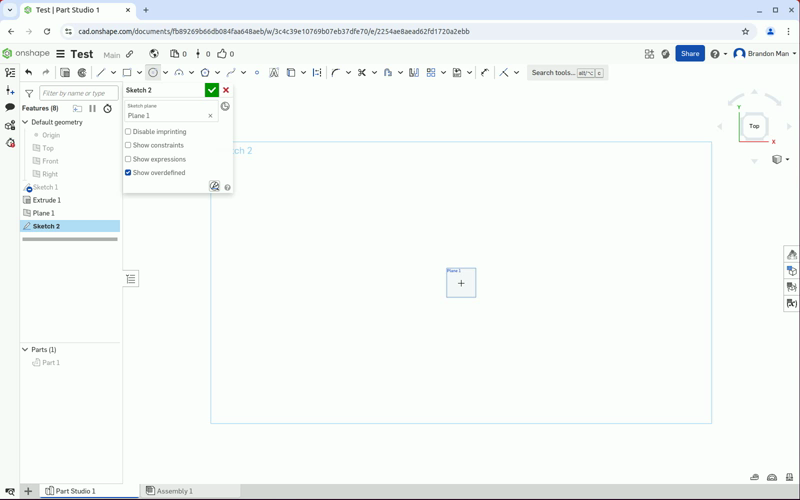
click(461, 282)
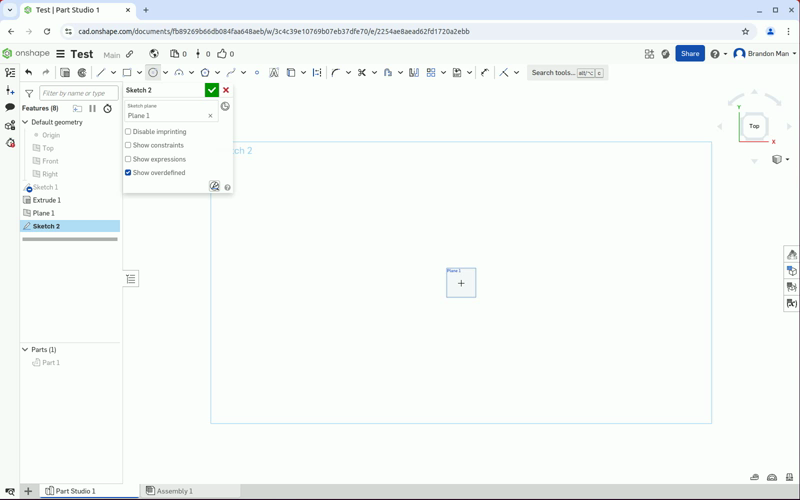
key_up(shift)
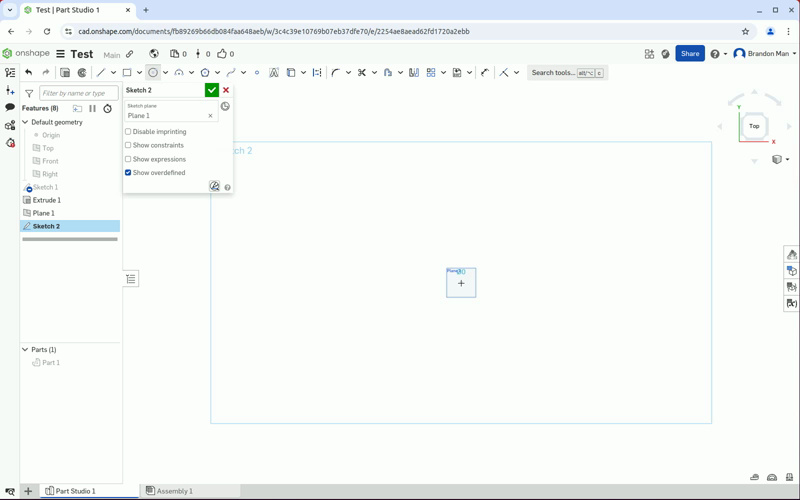
mouse_move(546, 282)
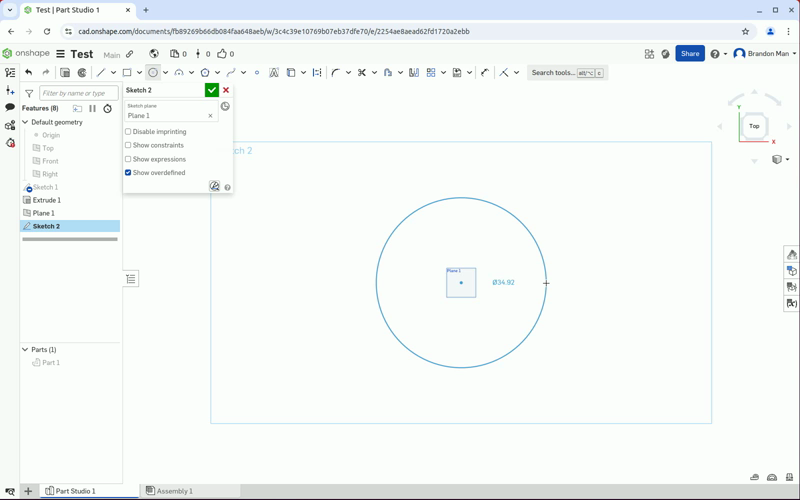
click(546, 282)
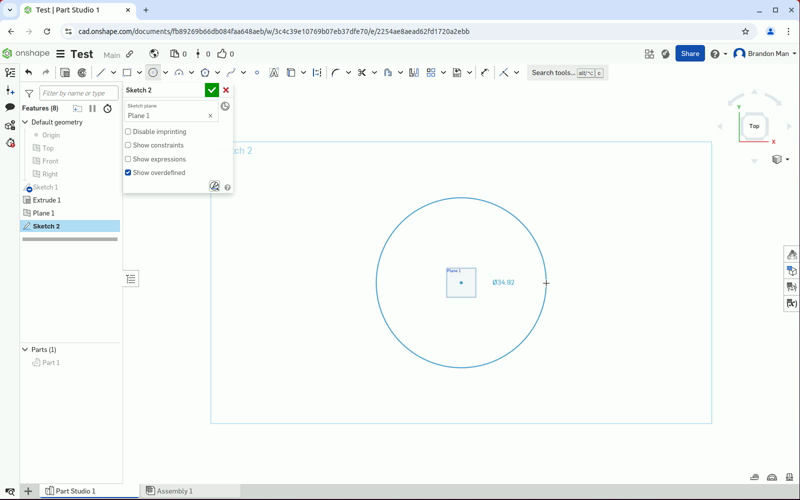
key(esc)
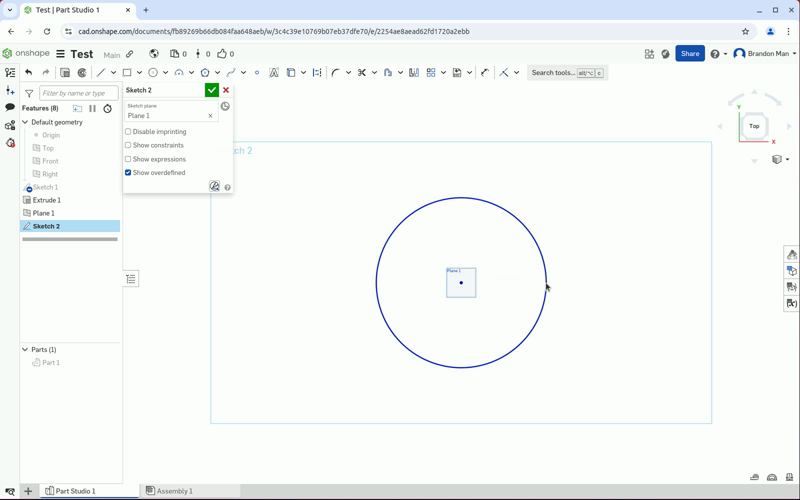
mouse_move(485, 344)
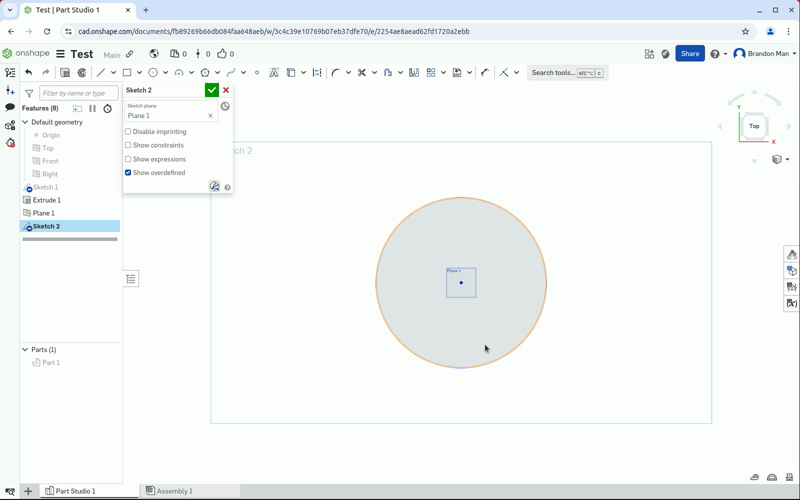
click(485, 344)
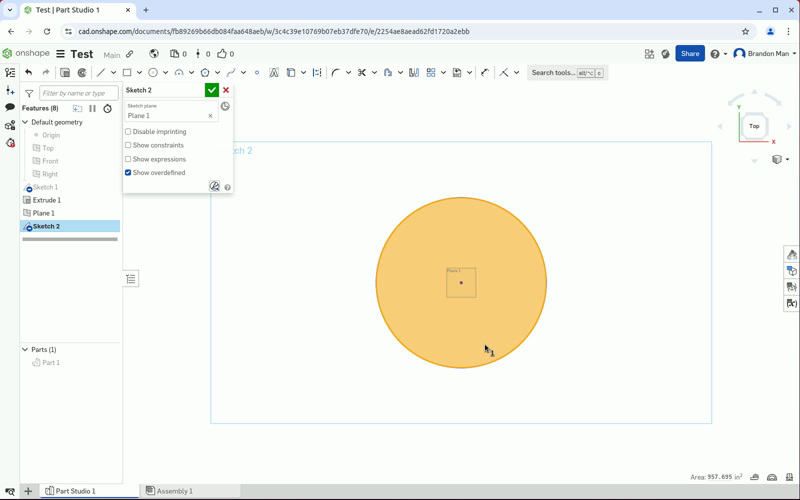
mouse_move(73, 352)
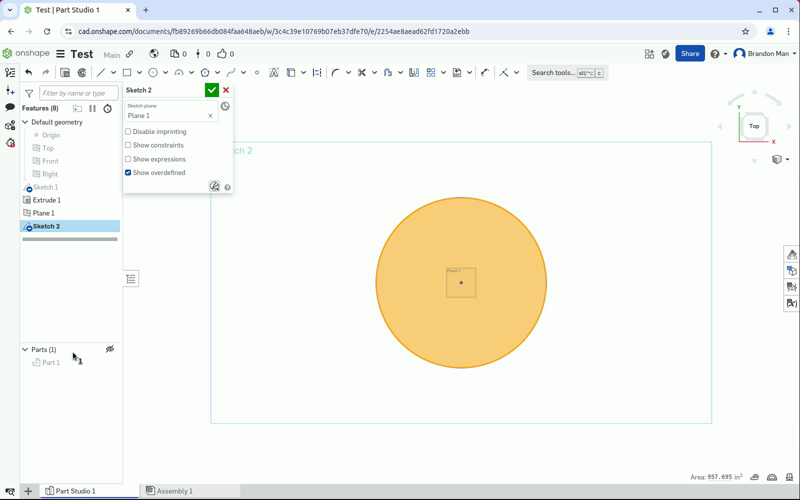
key(shift+y)
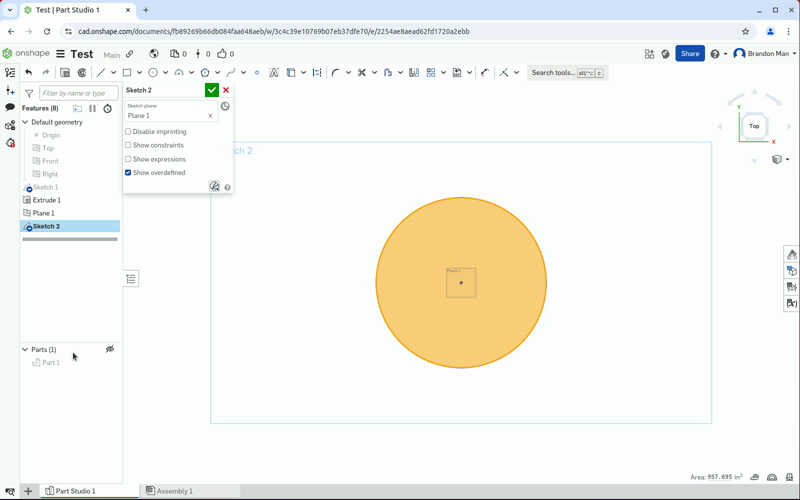
key(shift+e)
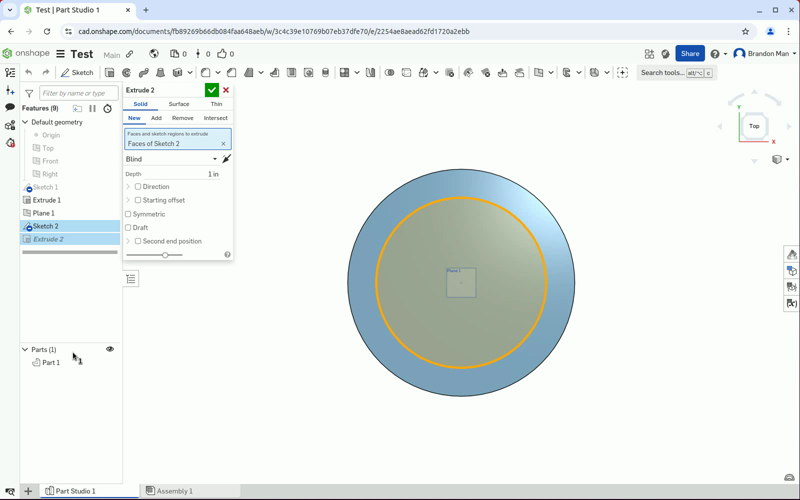
mouse_move(143, 106)
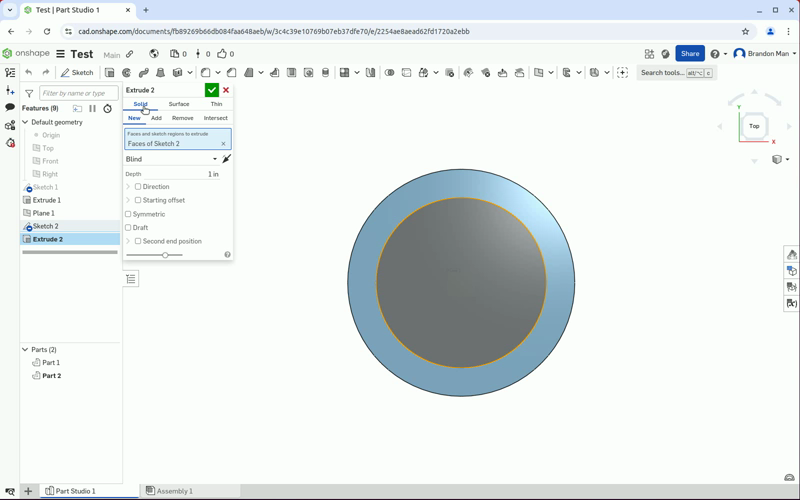
click(143, 106)
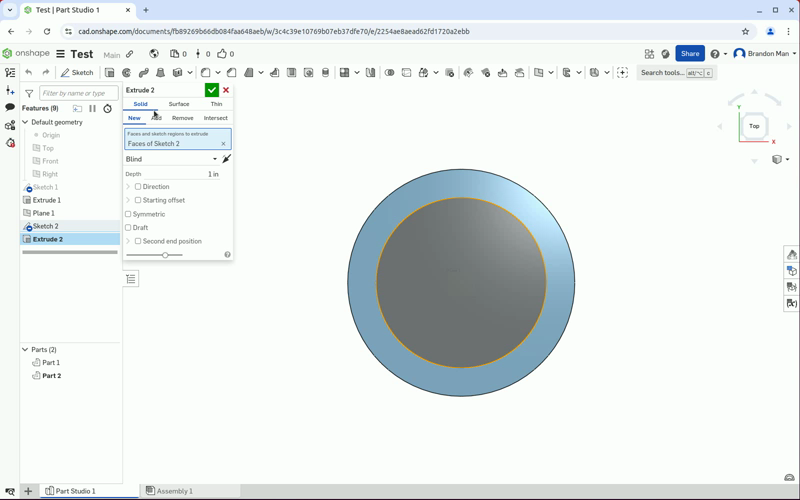
mouse_move(186, 120)
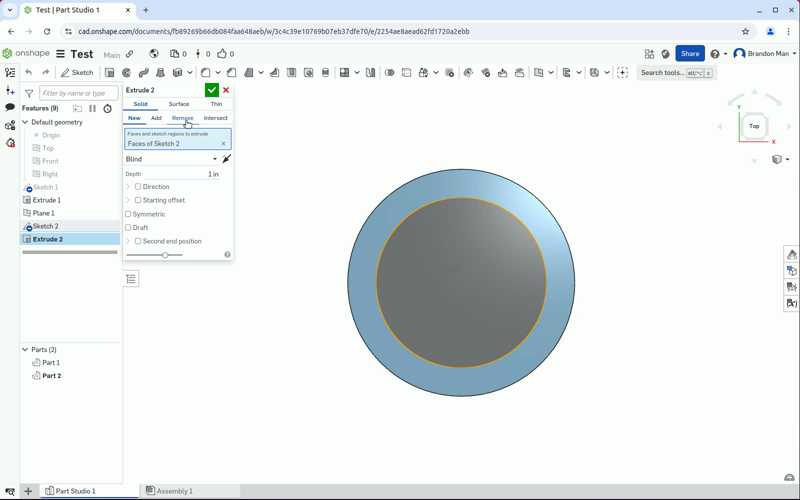
click(186, 120)
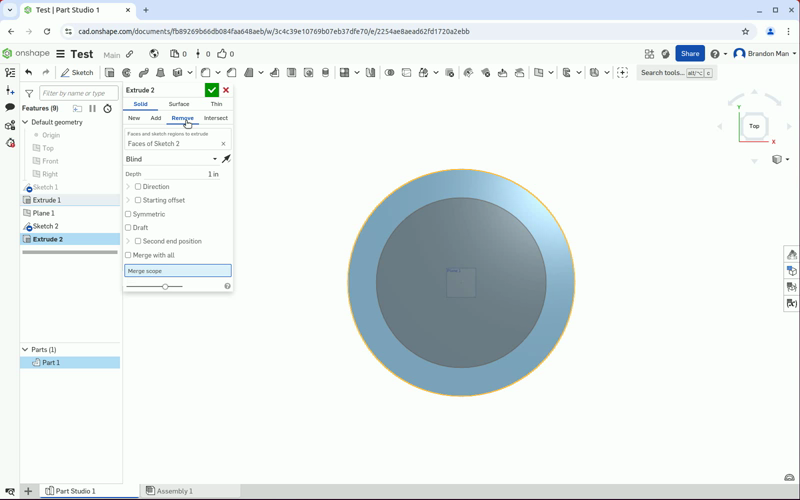
key(tab, 4)
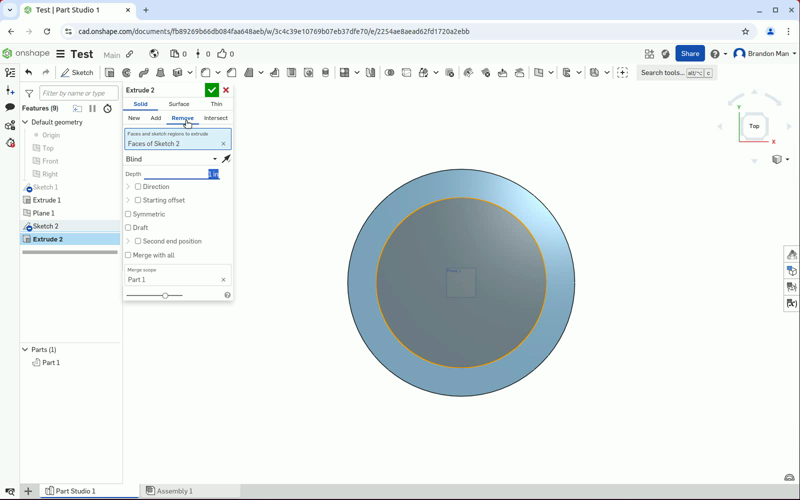
text(2.889)
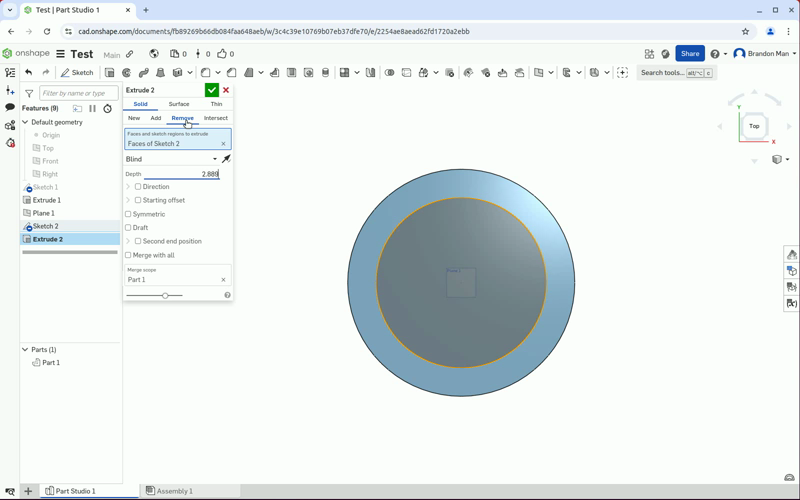
key(tab, 6)
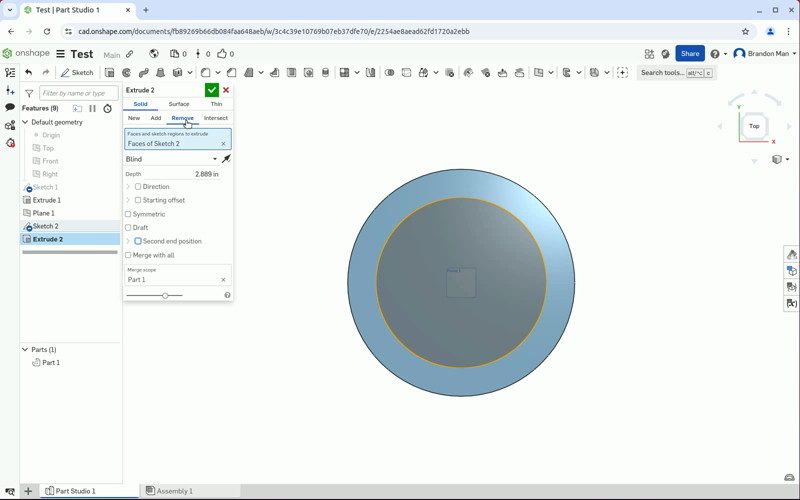
key(space)
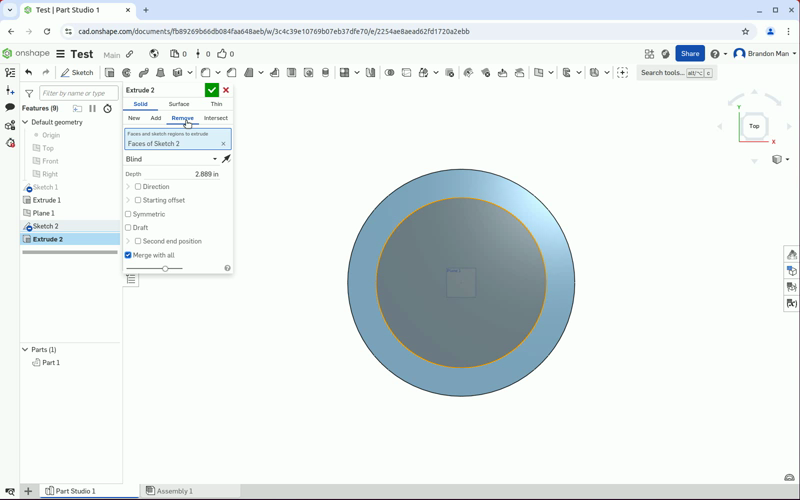
key(enter)
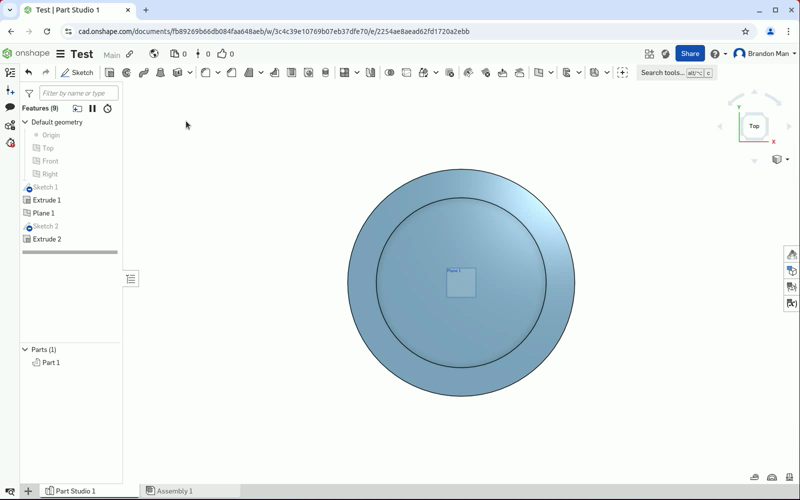
key(shift+h)
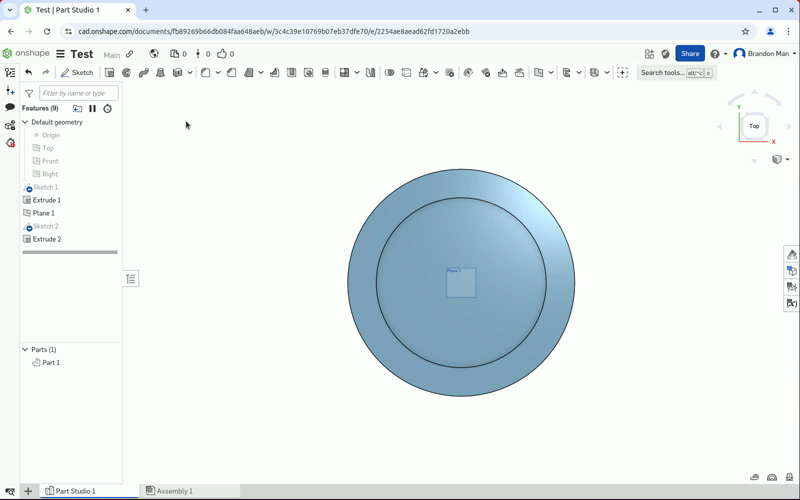
key(shift+h)
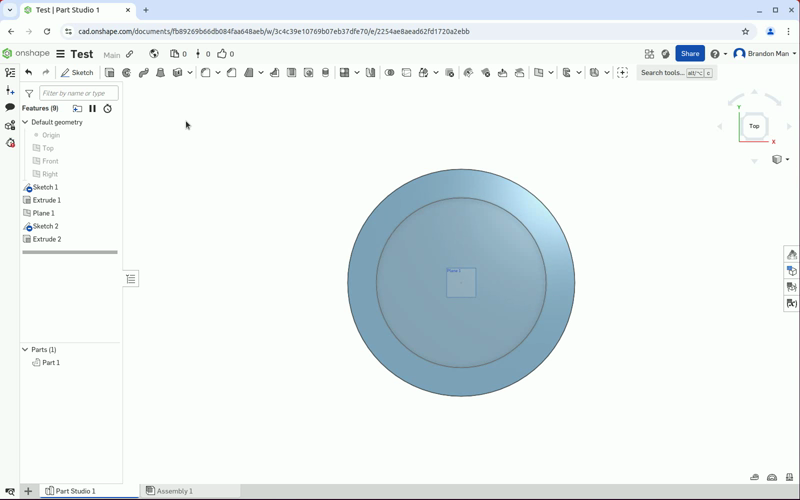
key(shift+7)
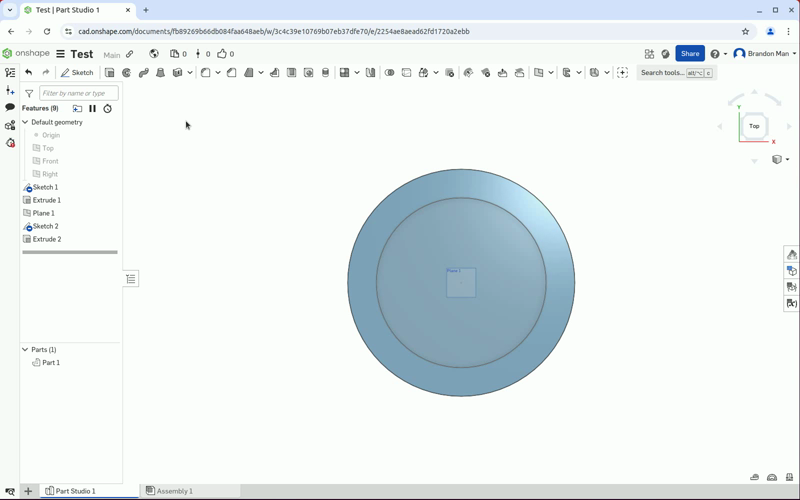
key(up, 3)
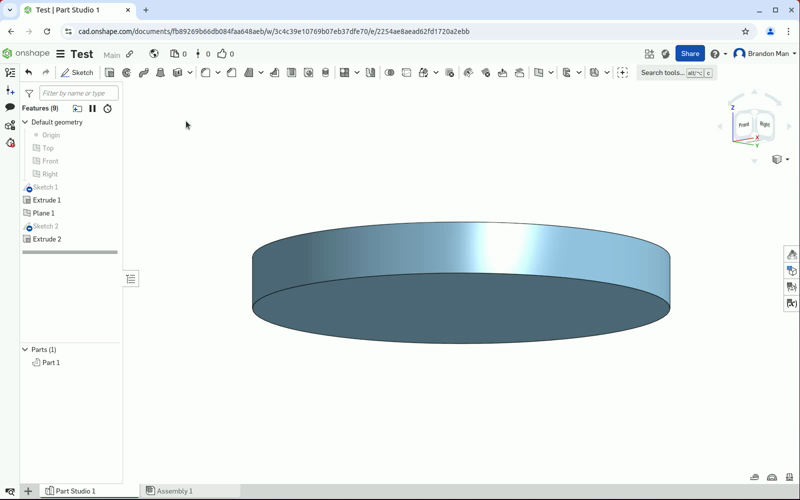
key(left, 3)
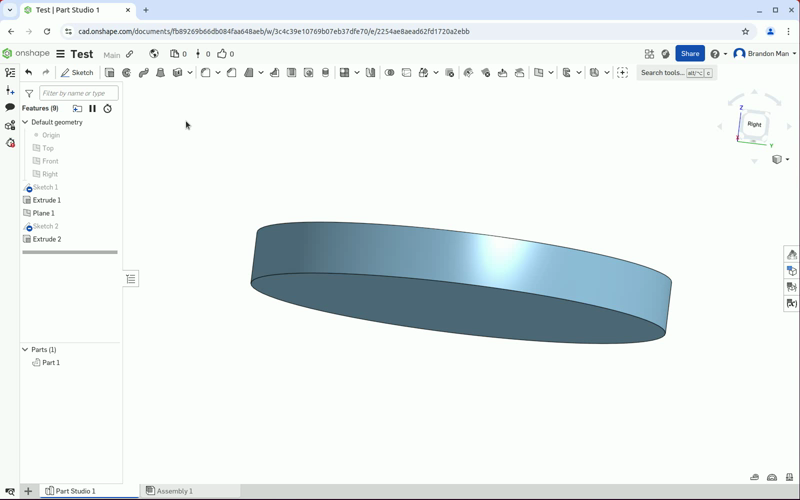
key(right, 3)
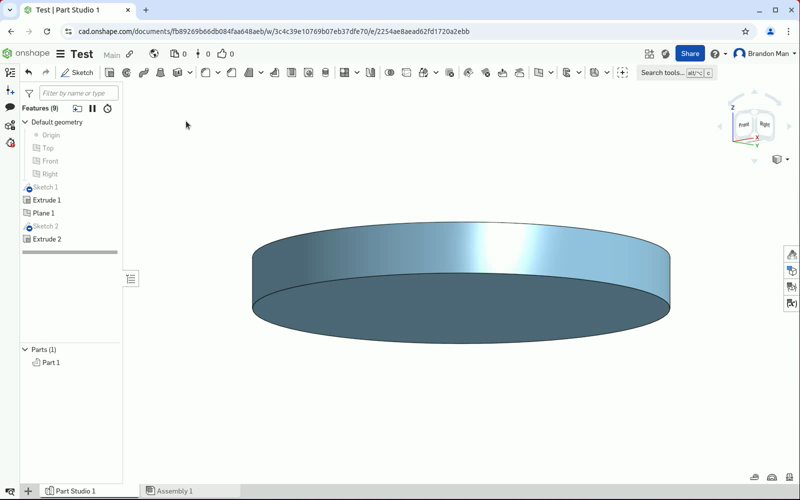
key(down, 3)
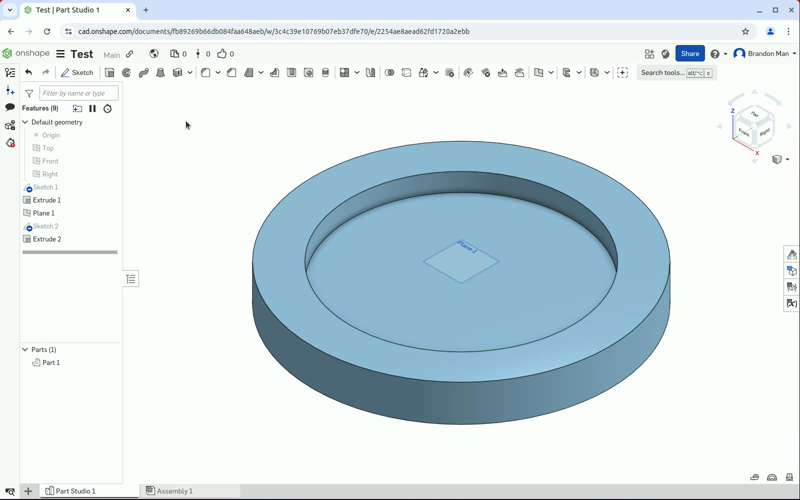
mouse_move(73, 189)
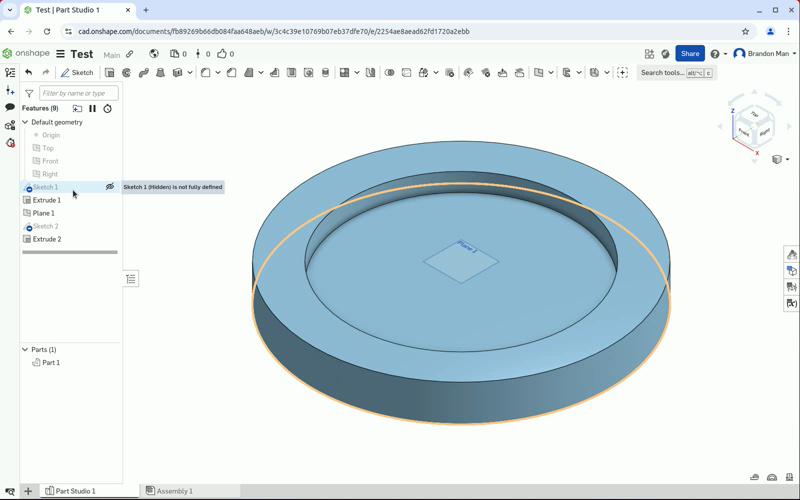
click(73, 189)